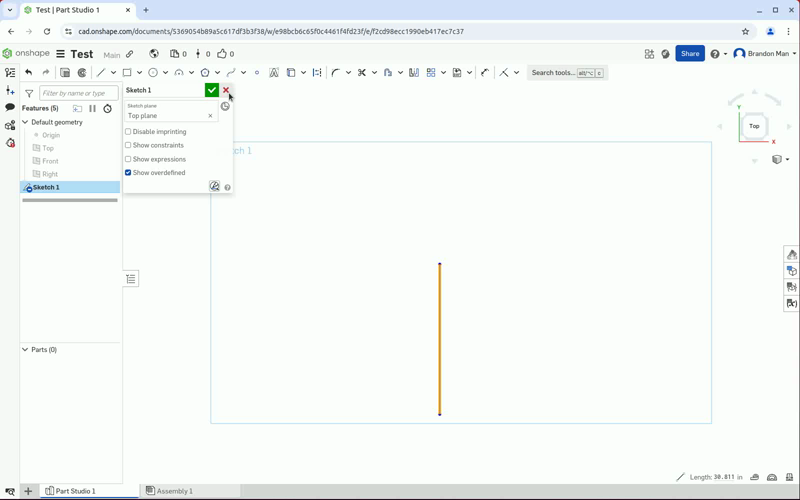
key(shift+h)
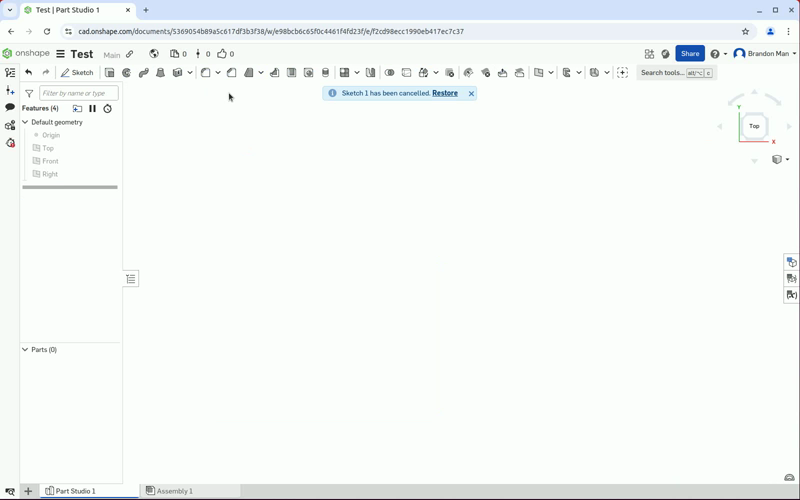
key(shift+s)
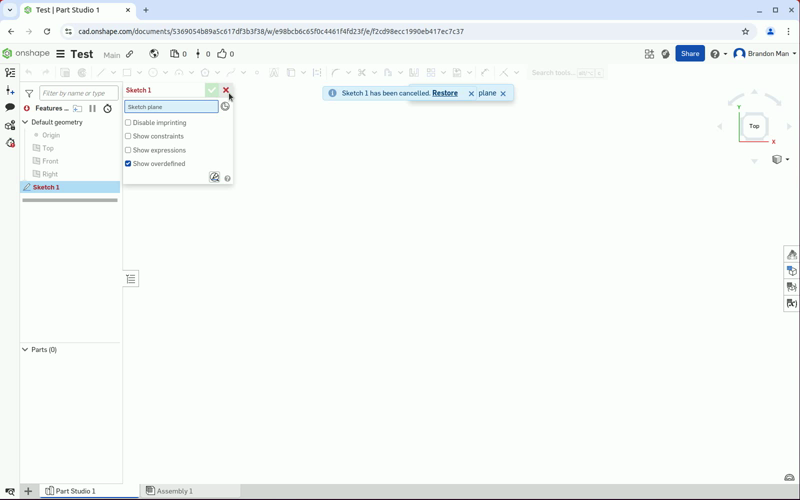
mouse_move(73, 150)
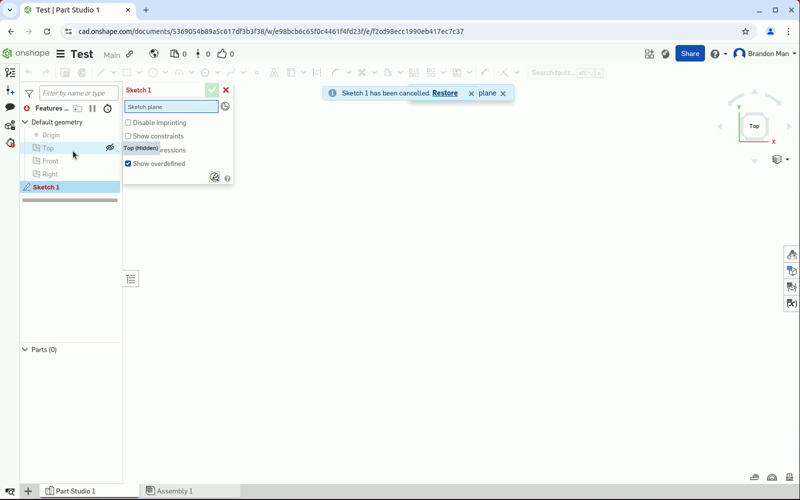
click(73, 150)
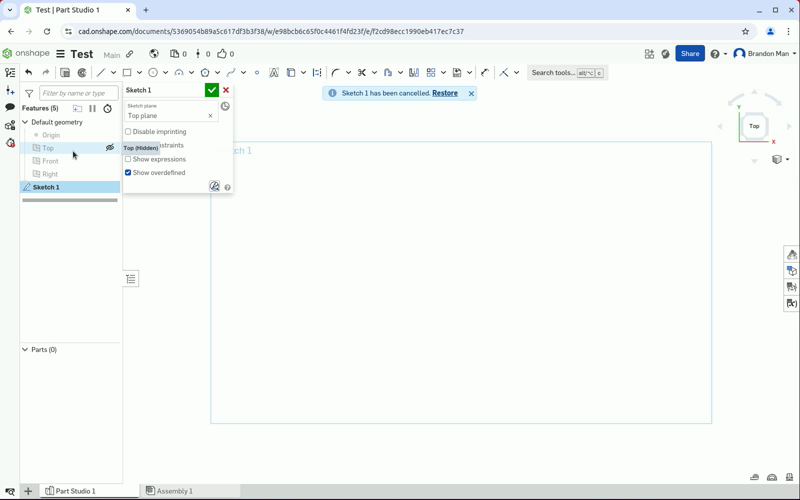
mouse_move(73, 352)
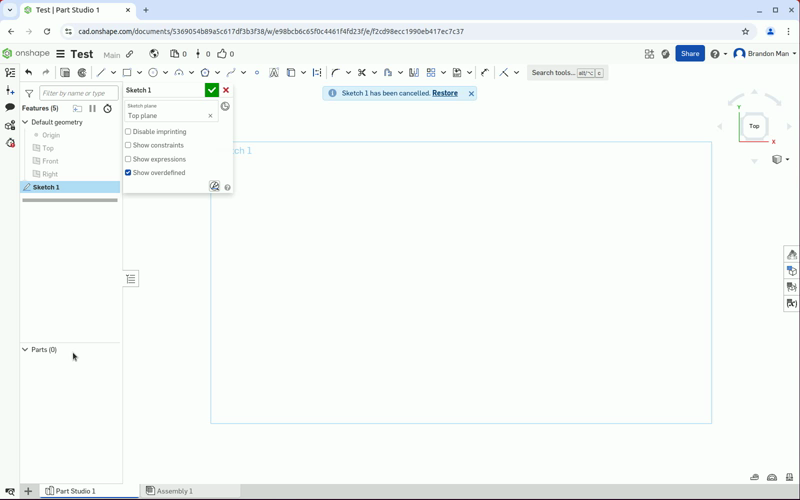
key(y)
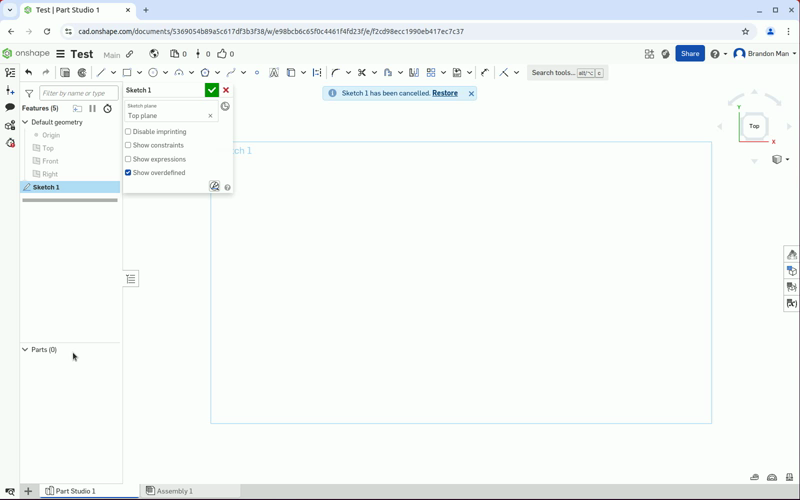
key(c)
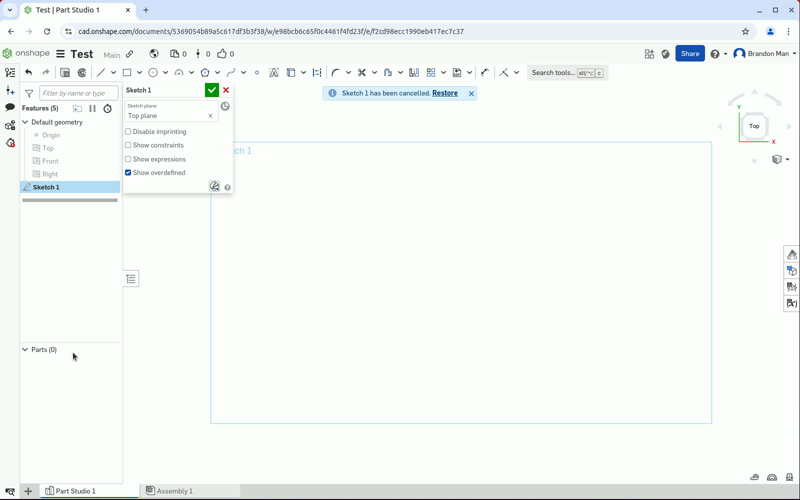
key_down(shift)
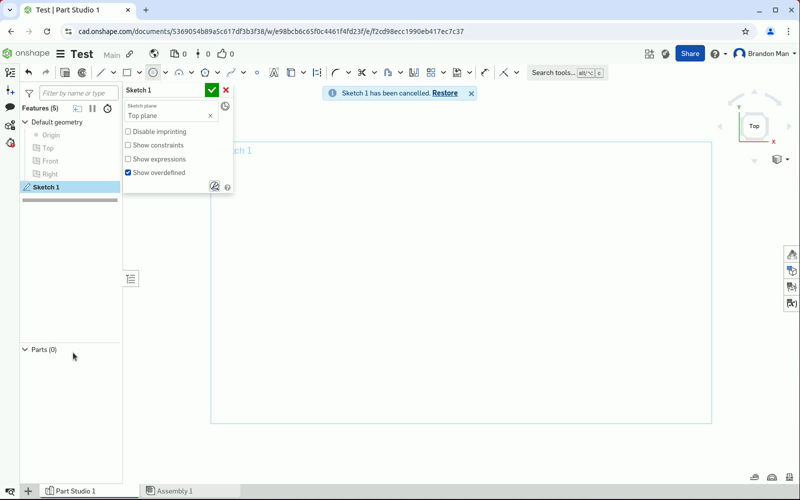
mouse_move(461, 282)
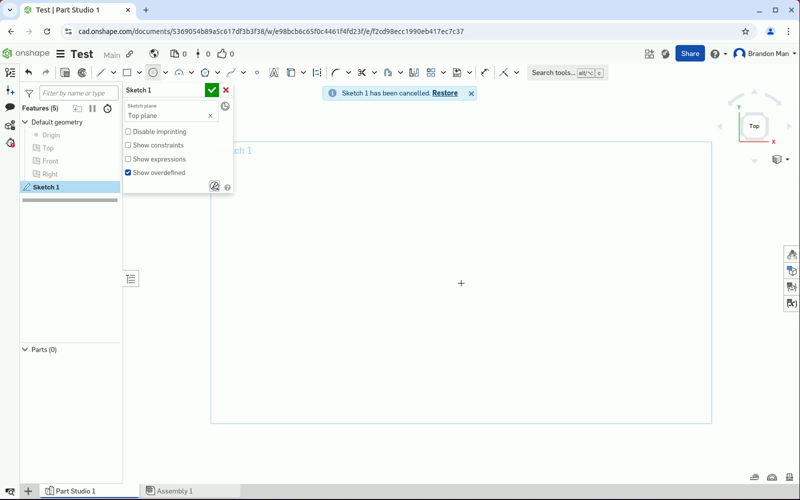
click(461, 282)
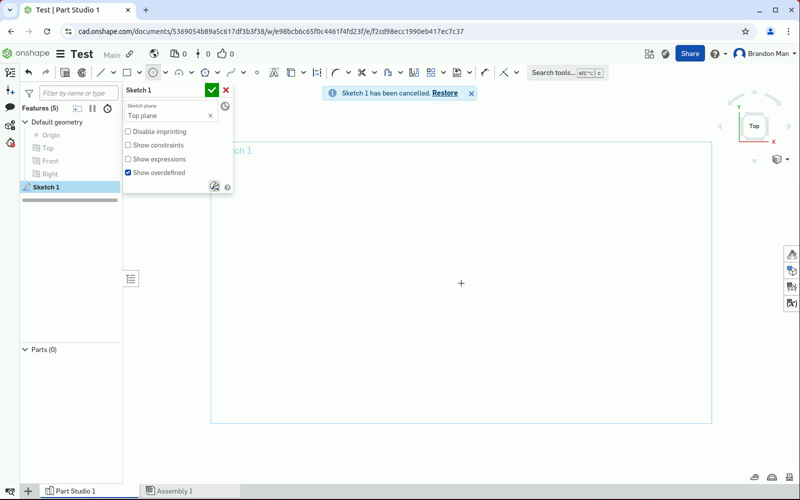
key_up(shift)
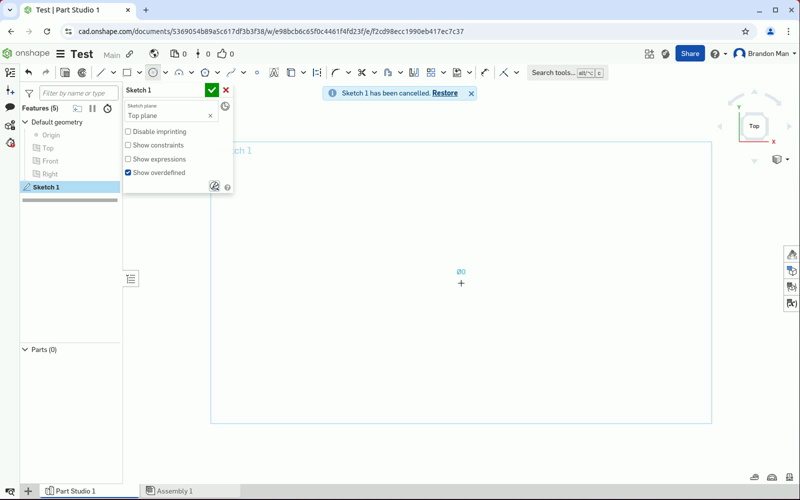
mouse_move(574, 282)
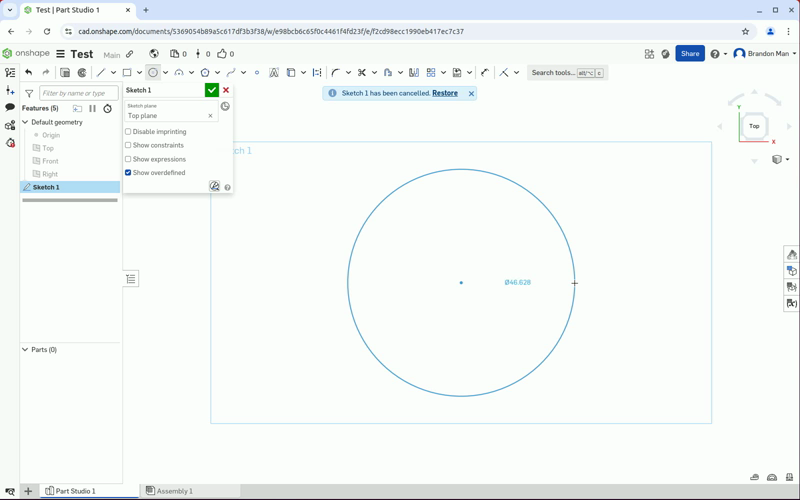
click(574, 282)
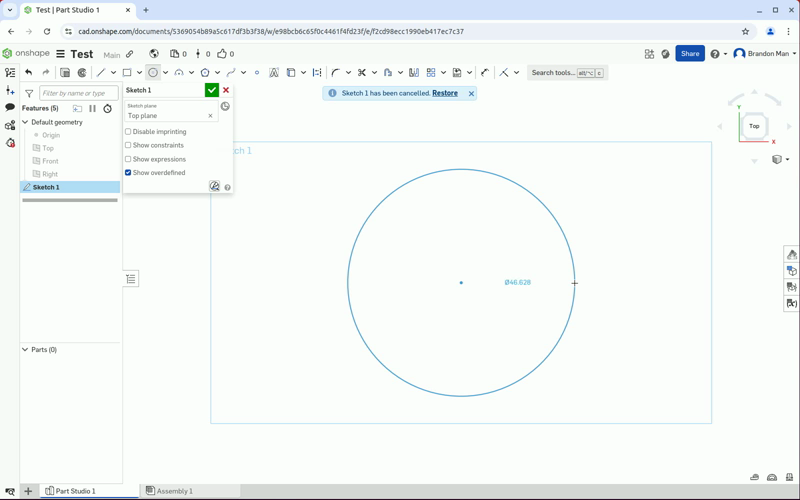
key(esc)
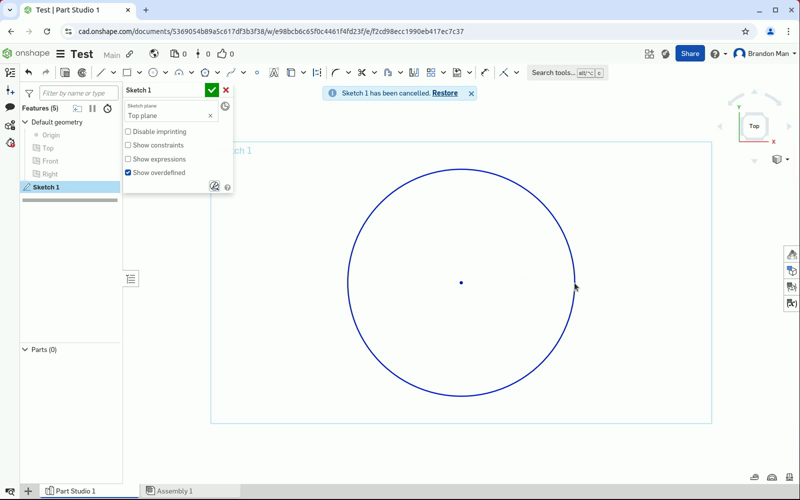
mouse_move(418, 277)
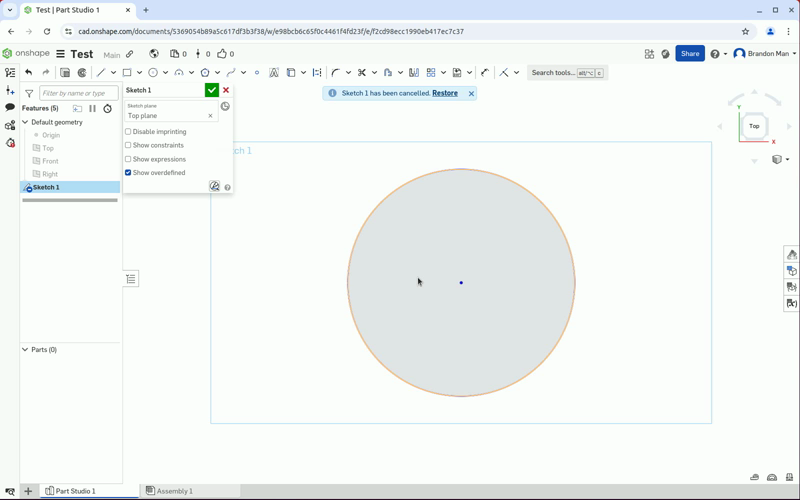
click(418, 277)
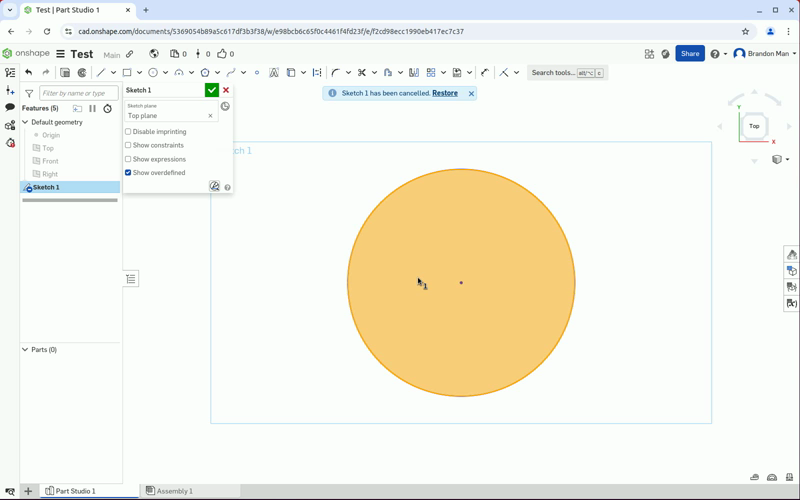
mouse_move(73, 352)
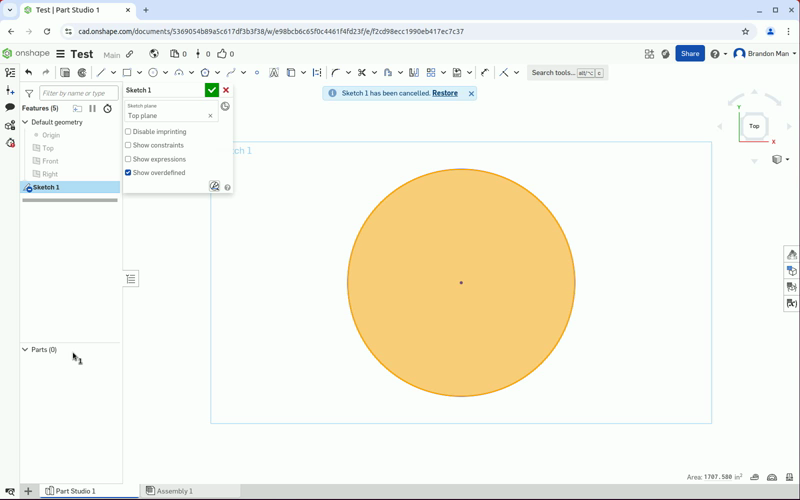
key(shift+y)
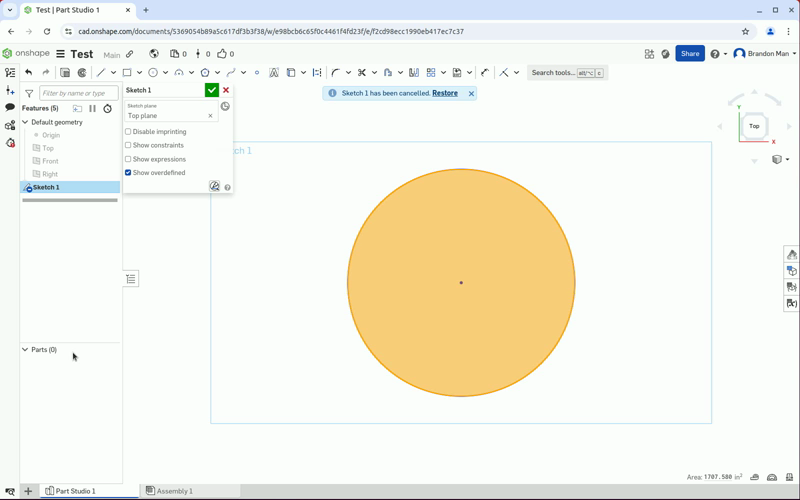
key(shift+e)
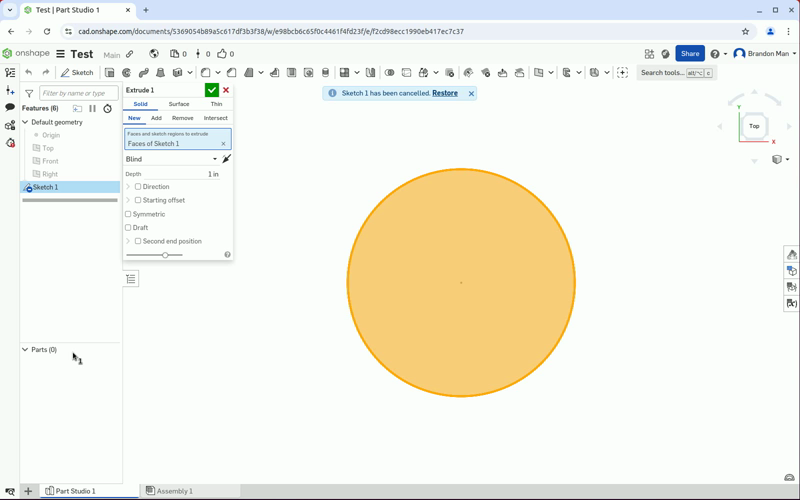
mouse_move(143, 106)
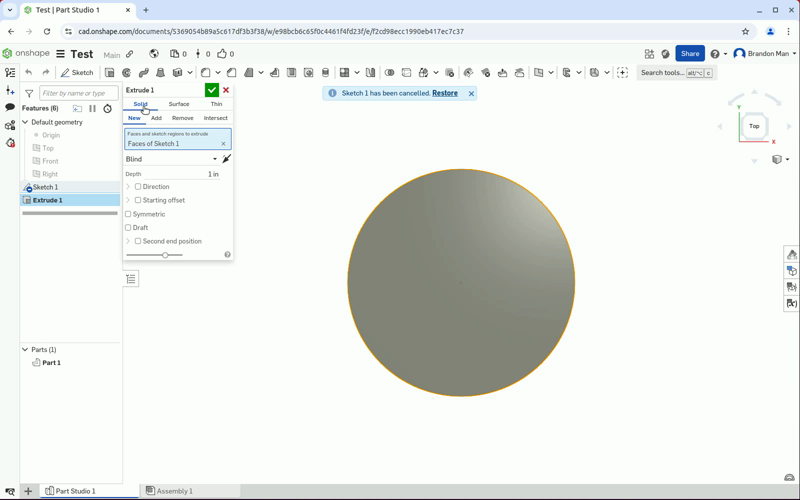
click(143, 106)
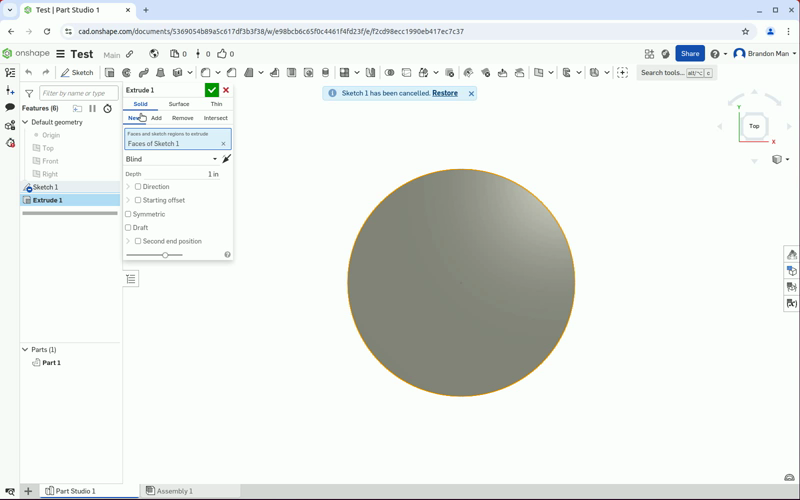
mouse_move(137, 120)
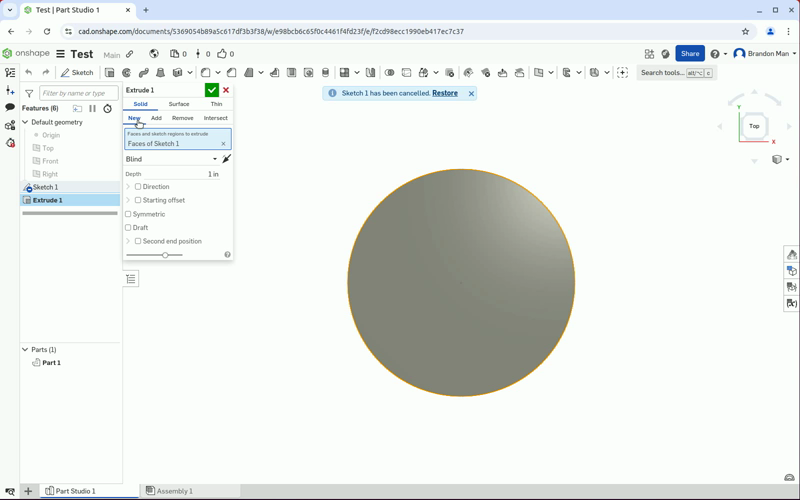
click(137, 120)
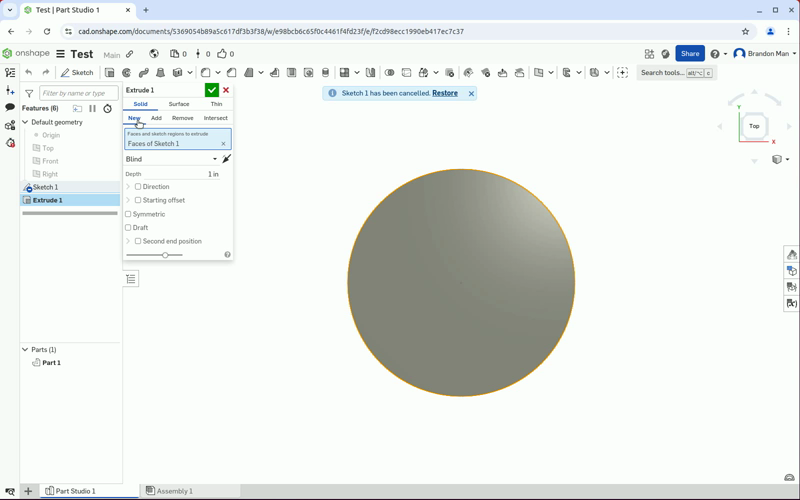
key(tab, 4)
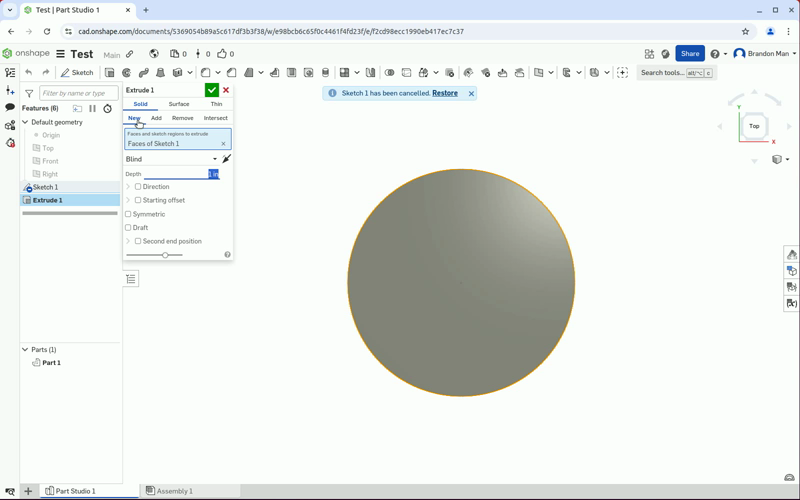
text(7.221)
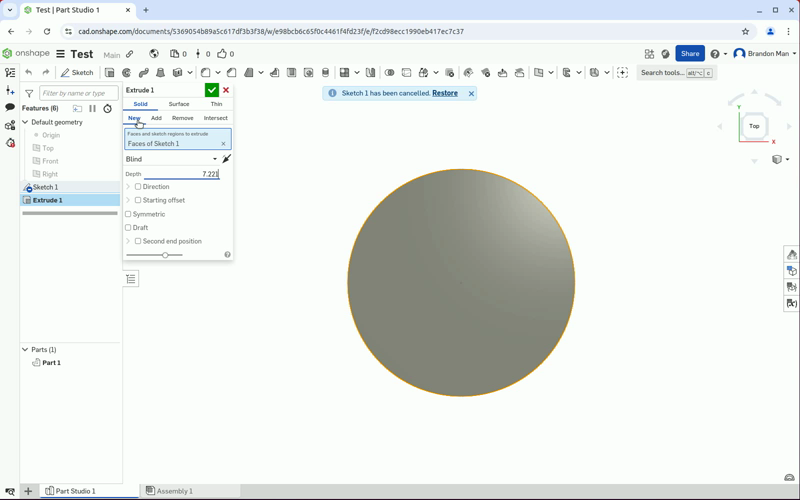
key(enter)
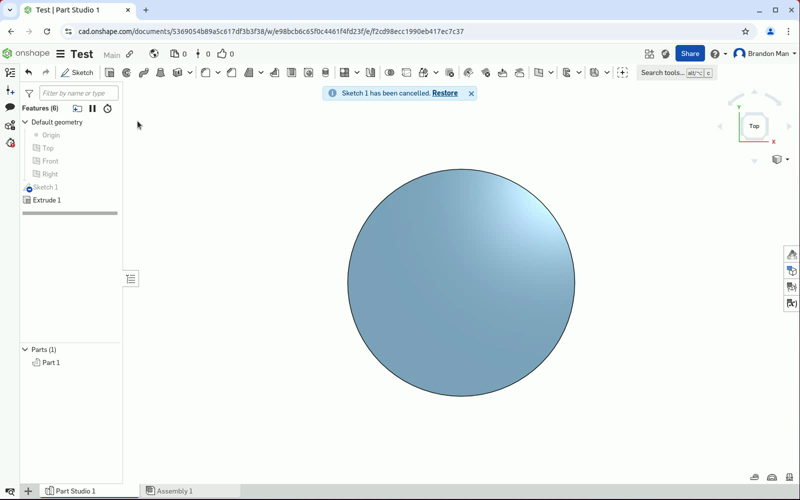
key(shift+h)
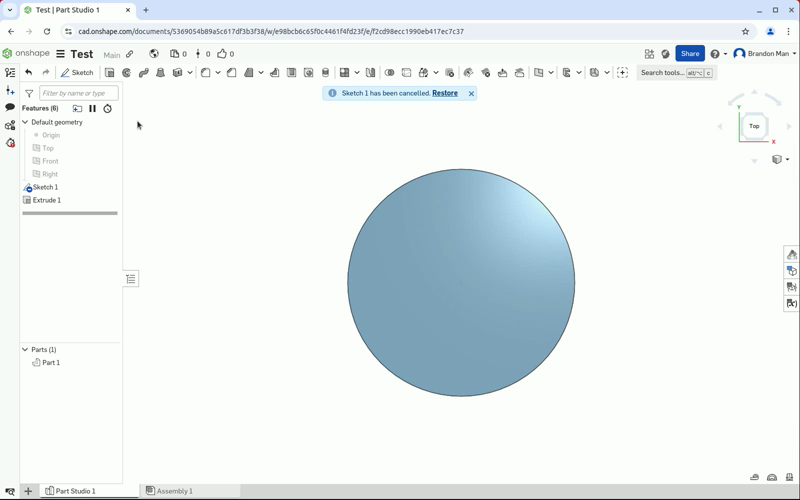
key(shift+h)
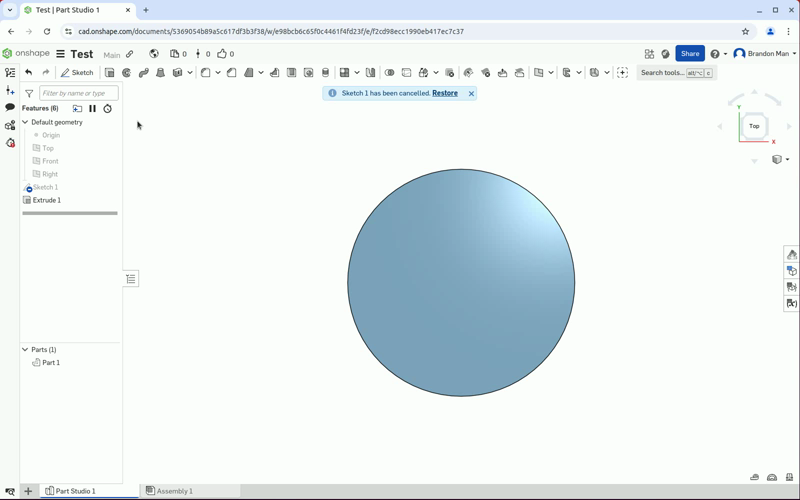
mouse_move(73, 189)
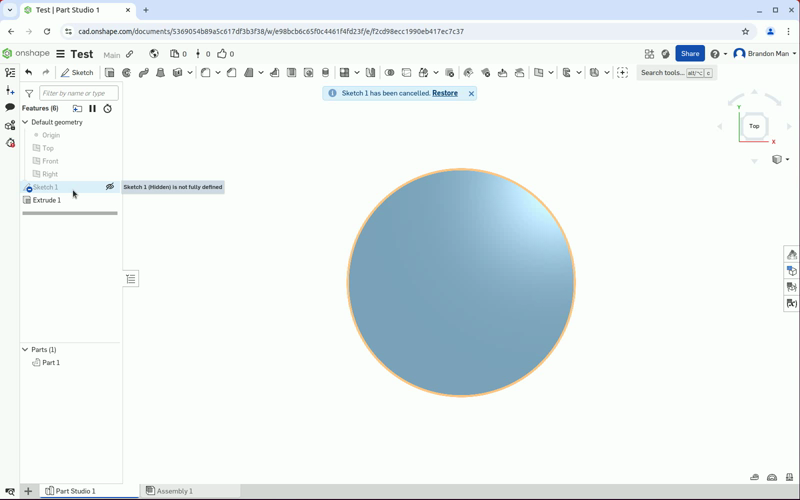
click(73, 189)
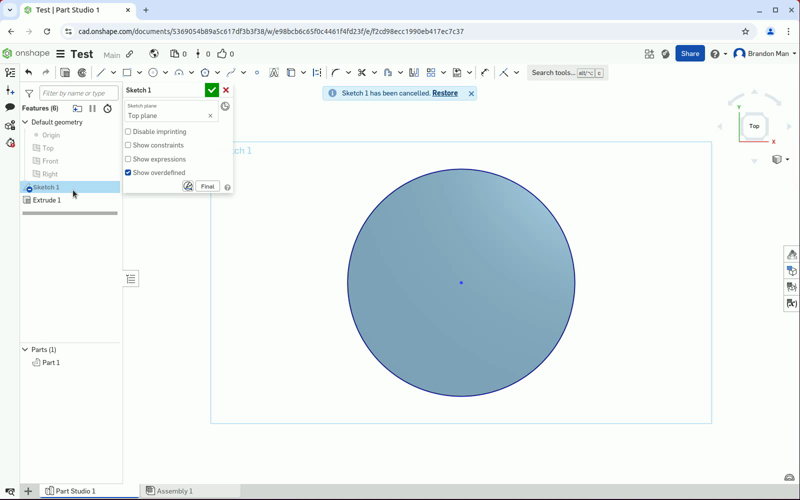
mouse_move(229, 92)
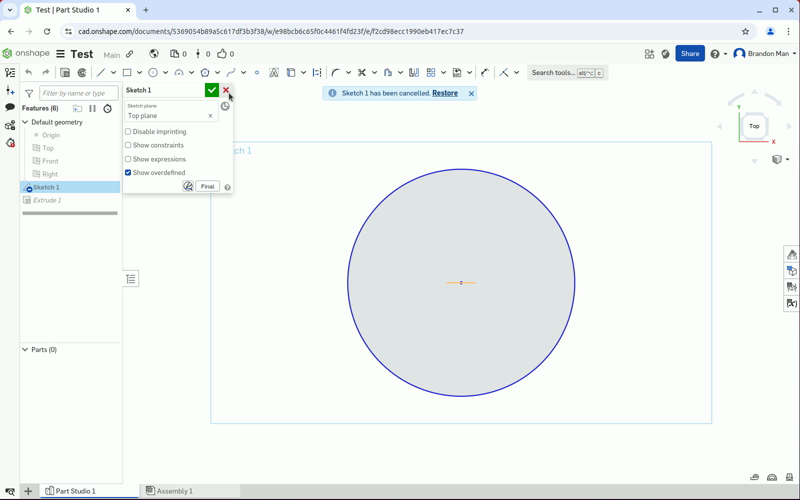
click(229, 92)
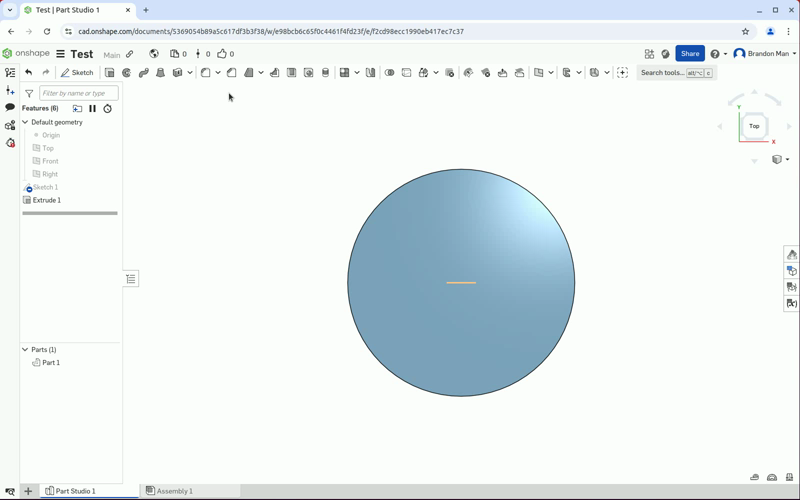
mouse_move(541, 75)
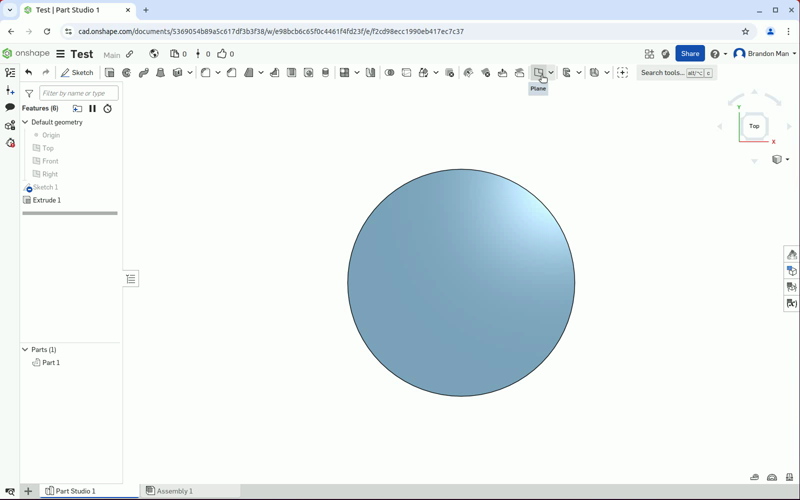
click(541, 75)
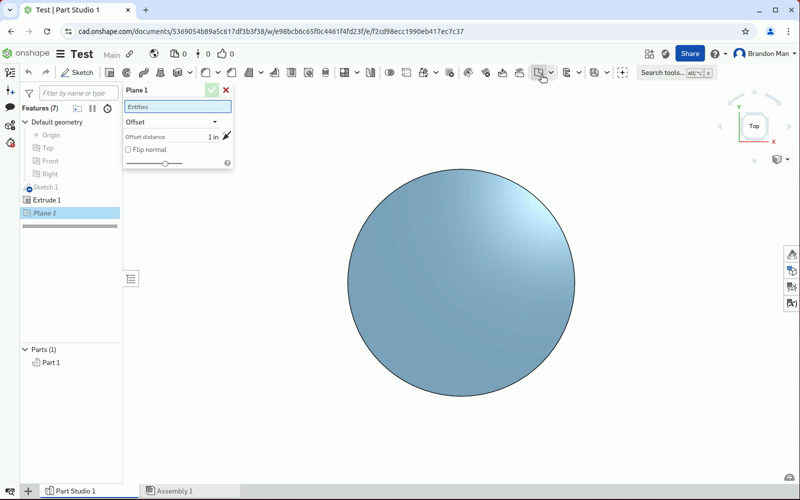
mouse_move(73, 150)
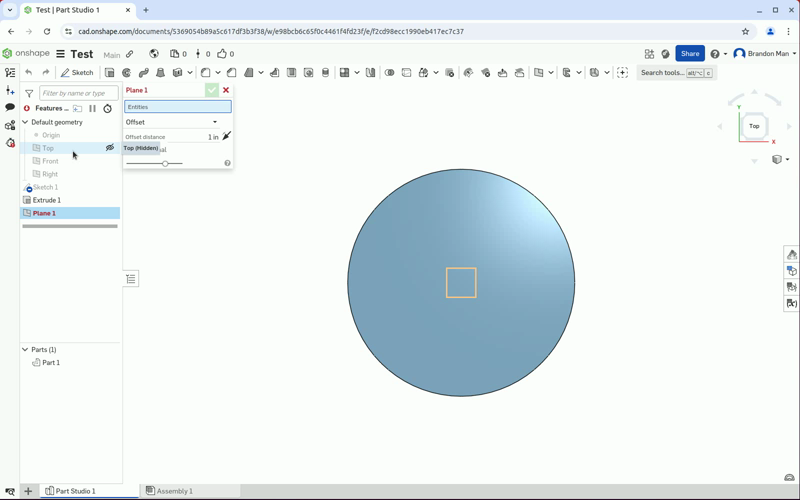
click(73, 150)
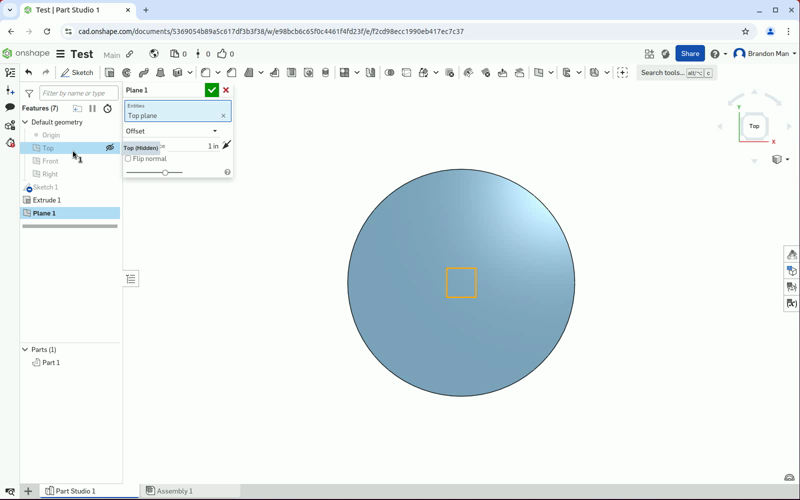
key(tab, 2)
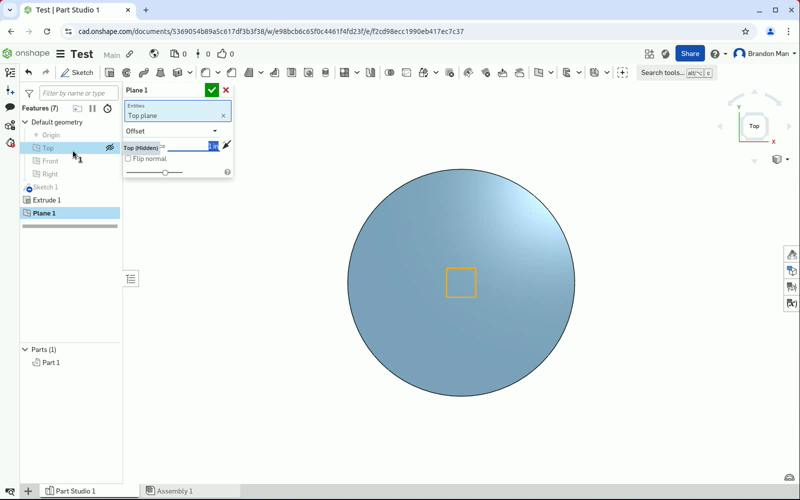
text(7.21)
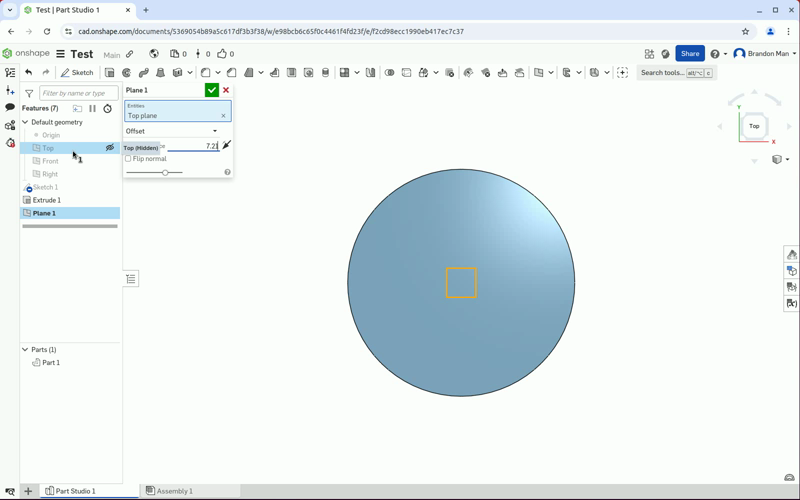
key(enter, 2)
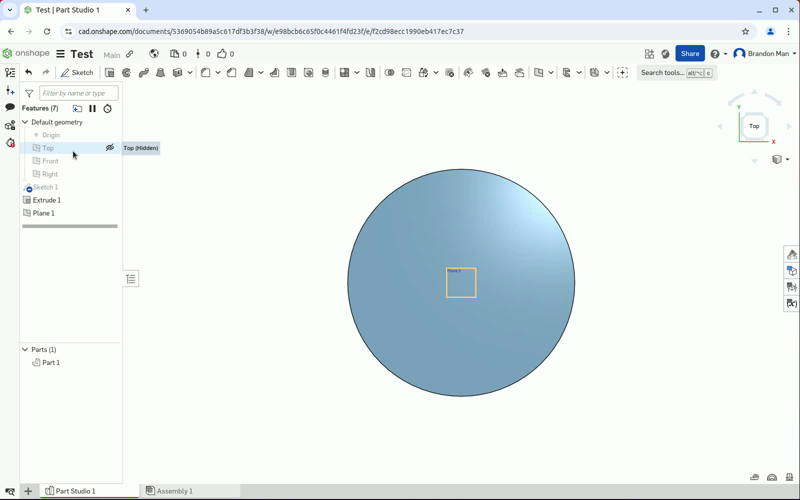
key(shift+s)
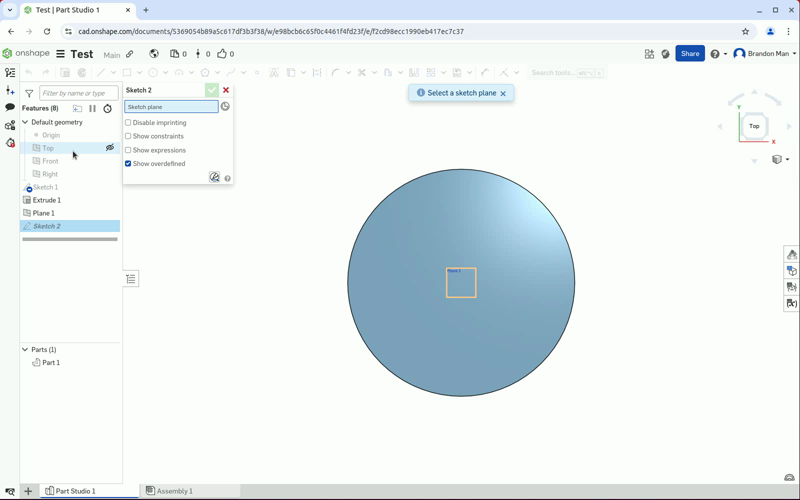
mouse_move(73, 215)
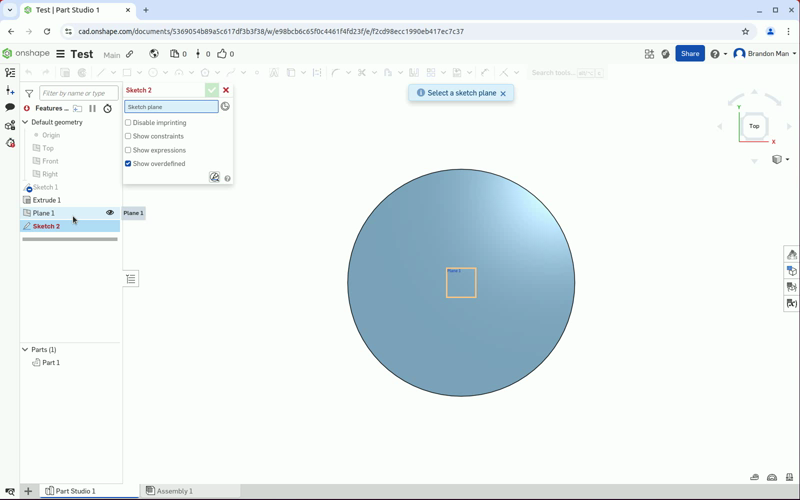
click(73, 215)
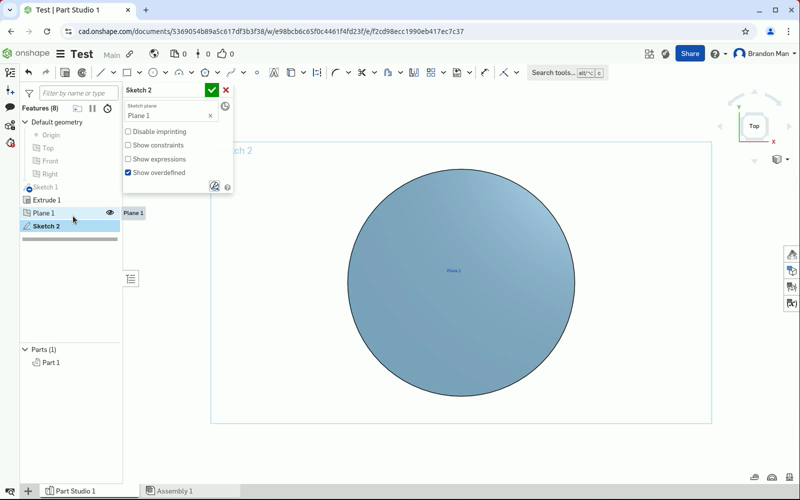
mouse_move(73, 352)
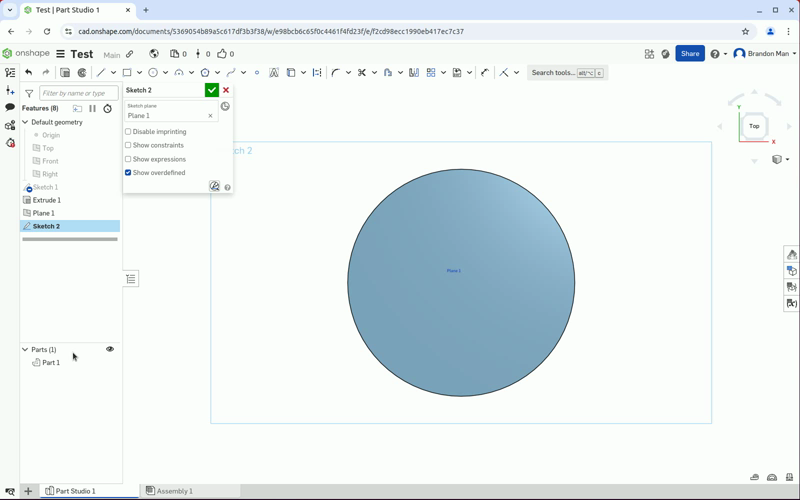
key(y)
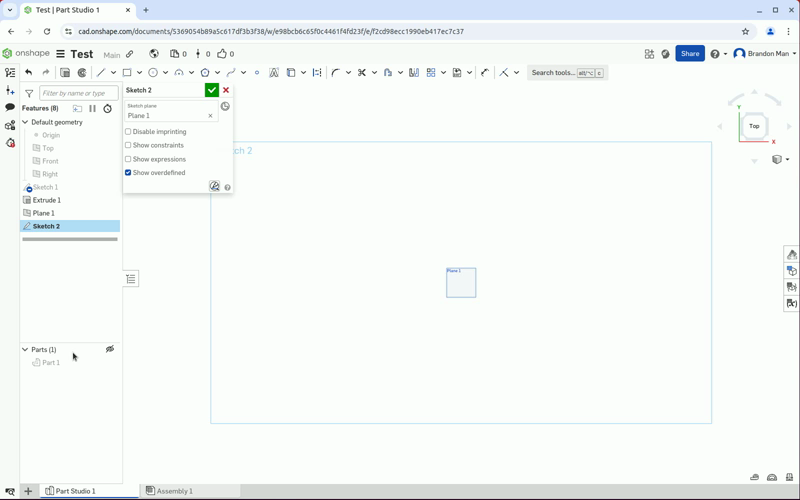
key(c)
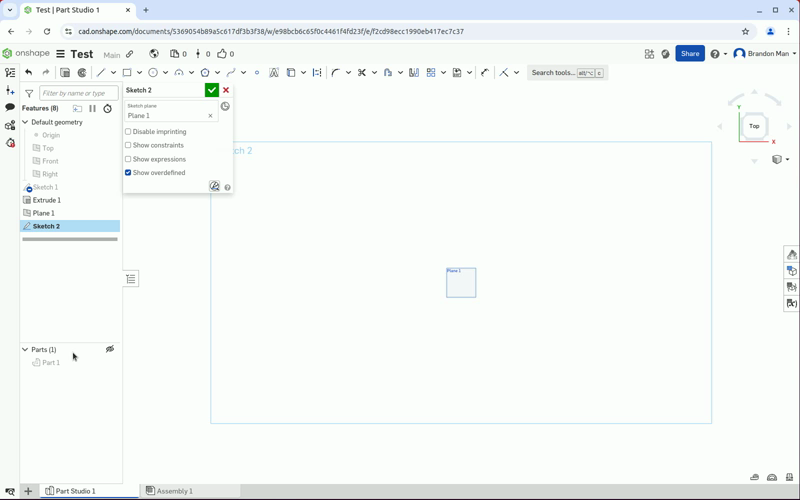
key_down(shift)
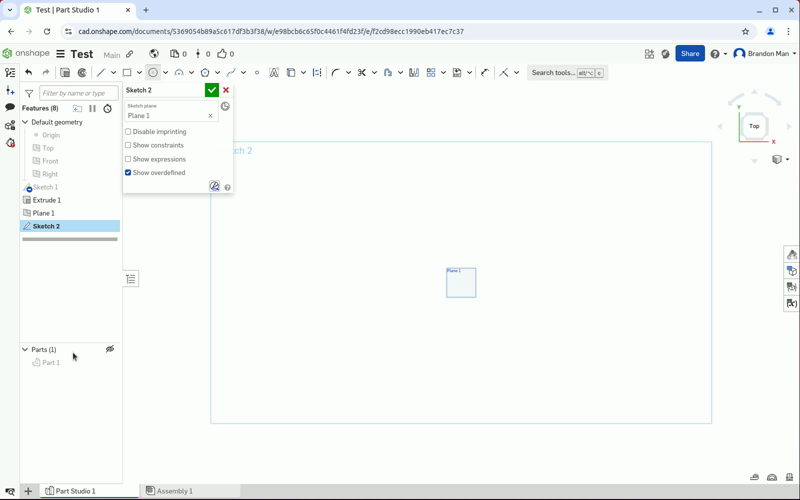
mouse_move(461, 282)
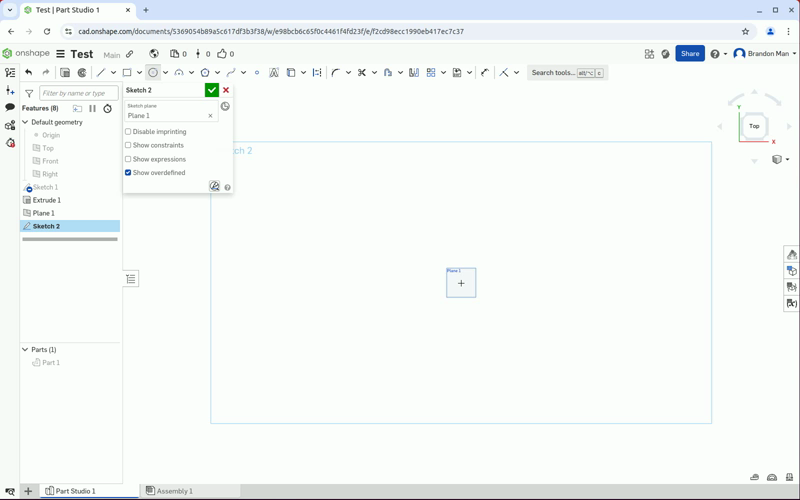
click(461, 282)
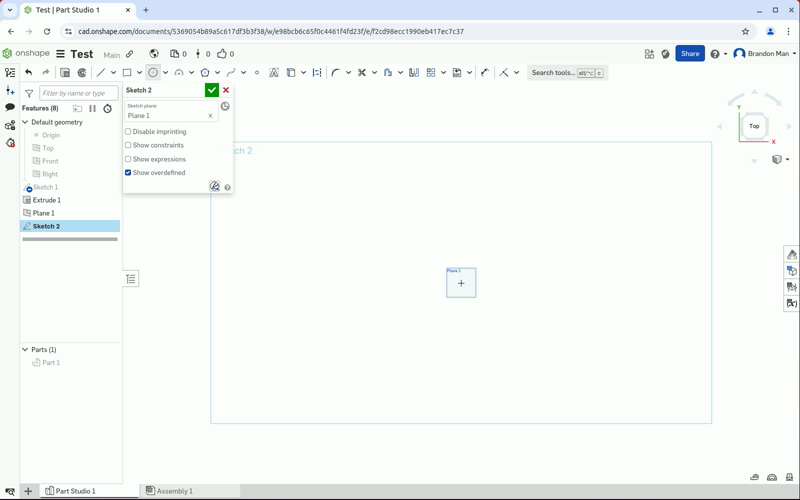
key_up(shift)
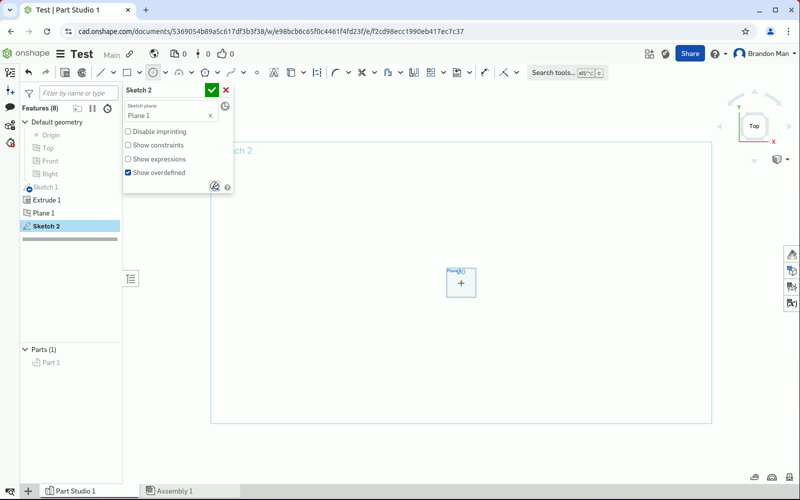
mouse_move(538, 282)
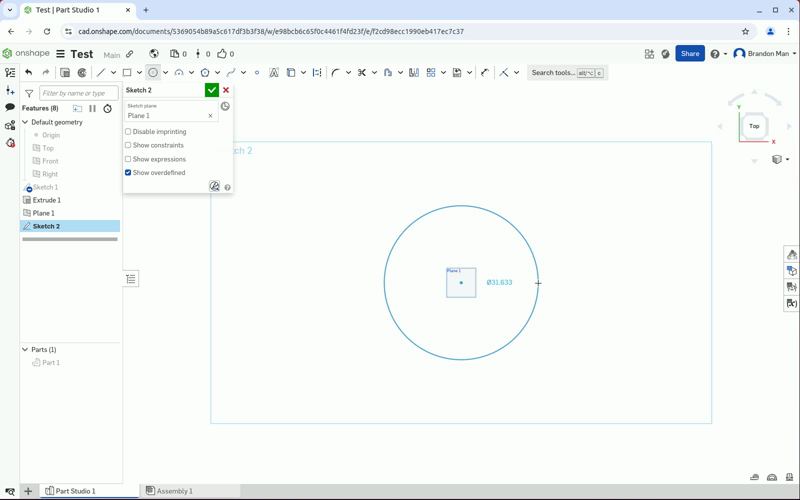
click(538, 282)
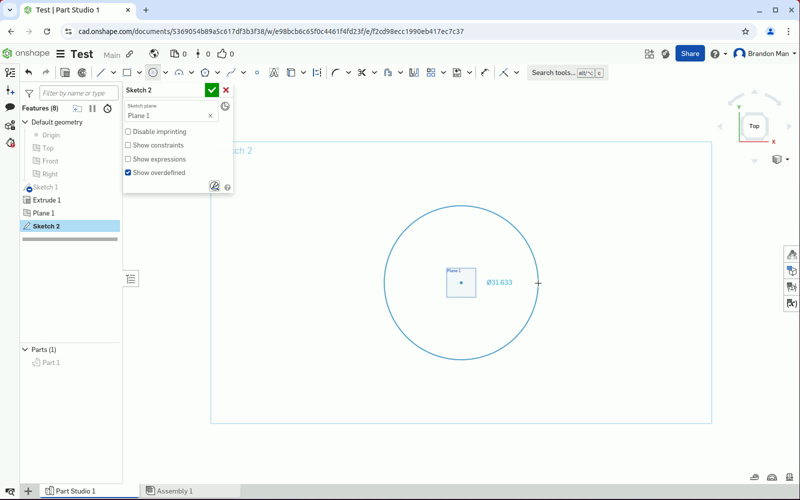
key(esc)
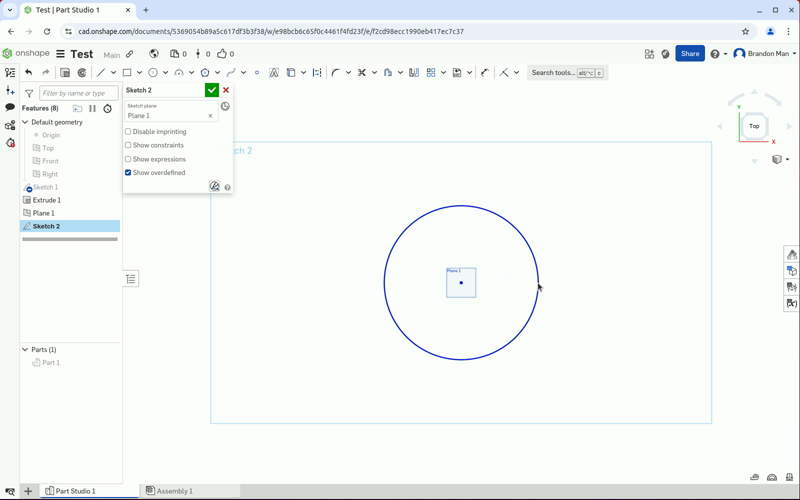
mouse_move(415, 255)
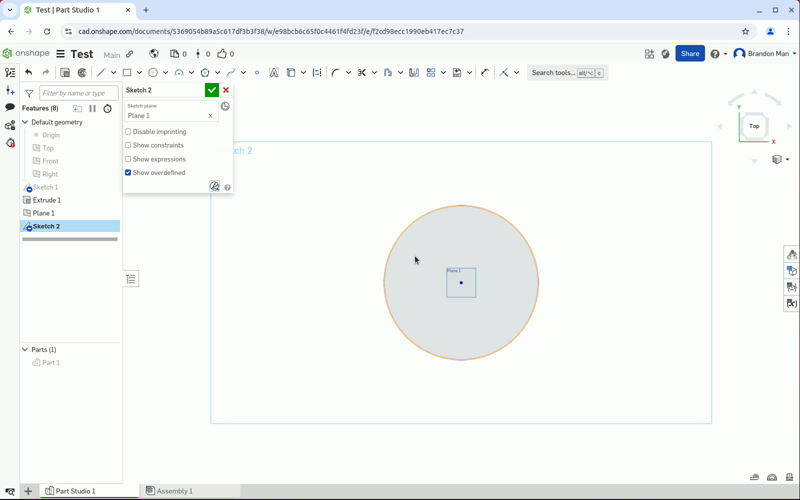
click(415, 255)
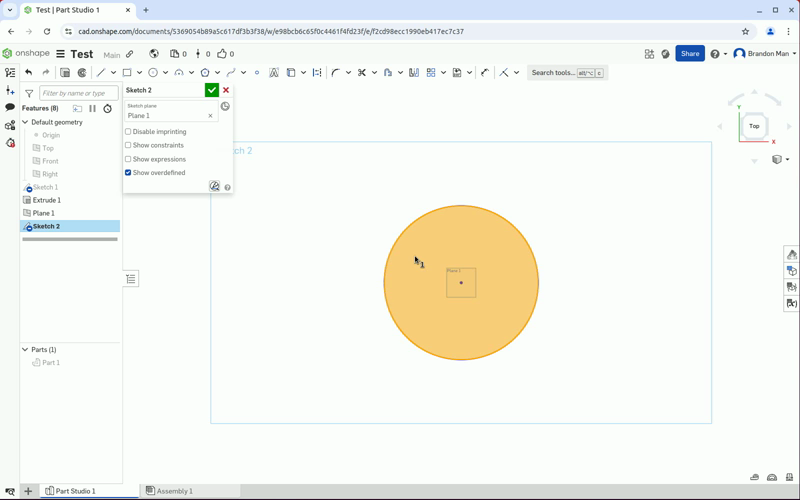
mouse_move(73, 352)
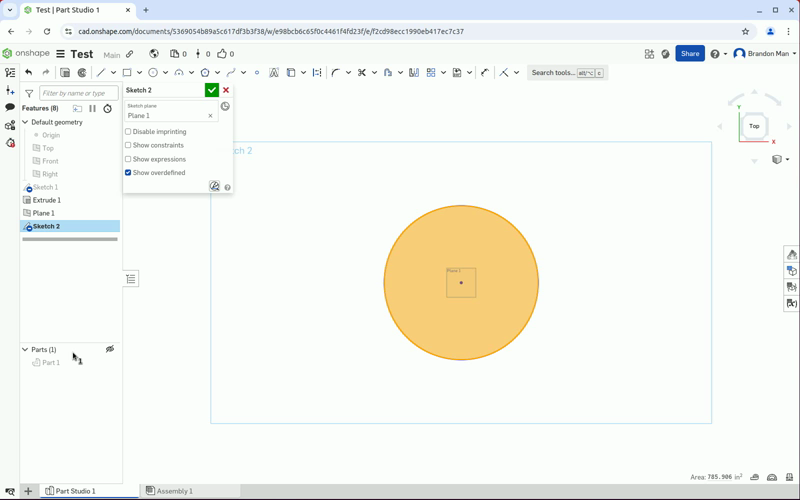
key(shift+y)
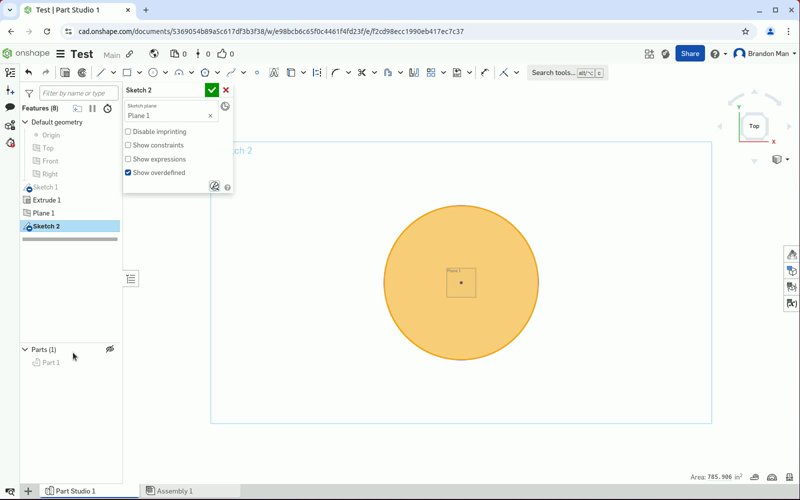
key(shift+e)
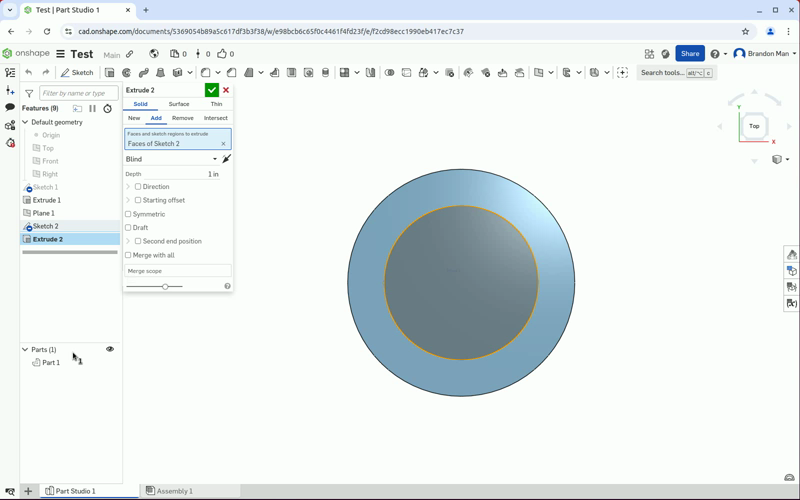
mouse_move(143, 106)
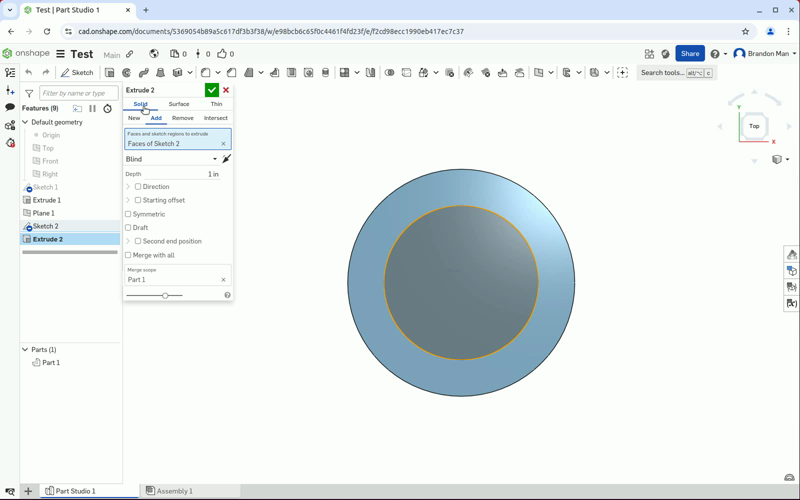
click(143, 106)
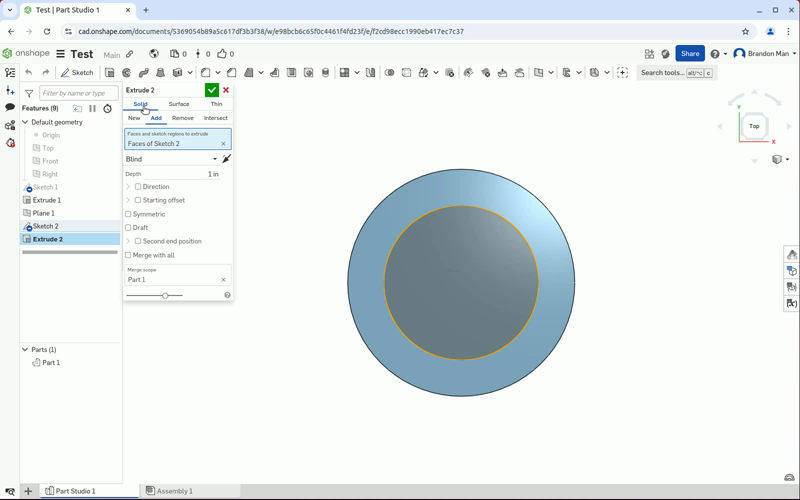
mouse_move(137, 120)
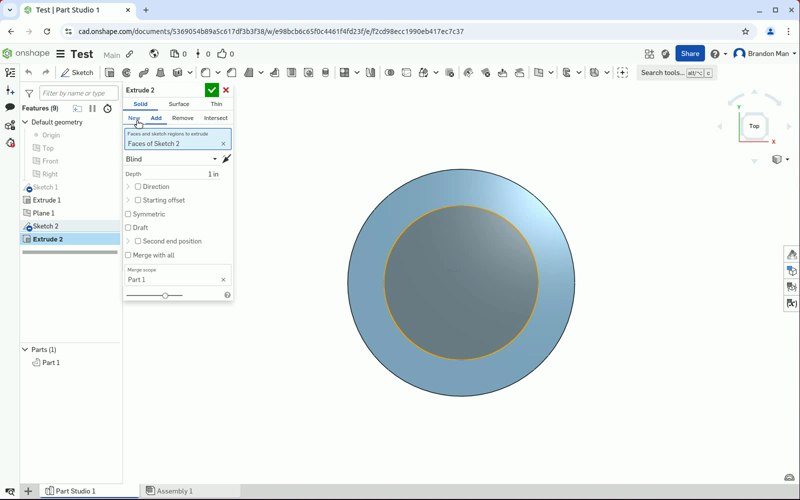
click(137, 120)
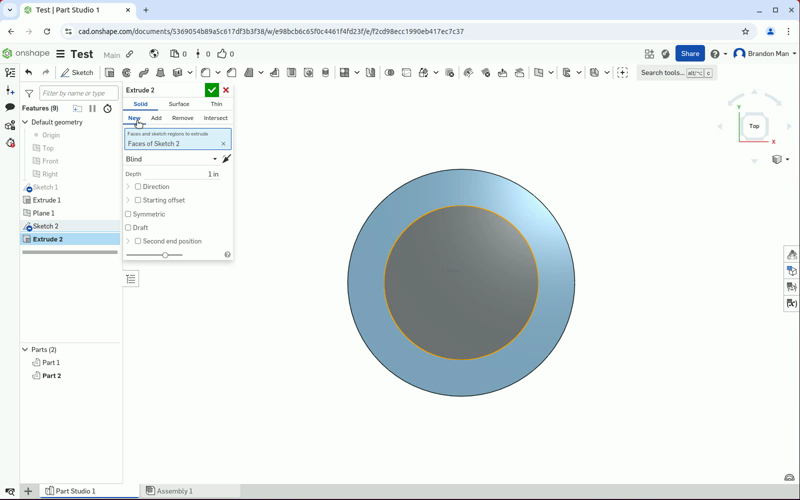
key(tab, 4)
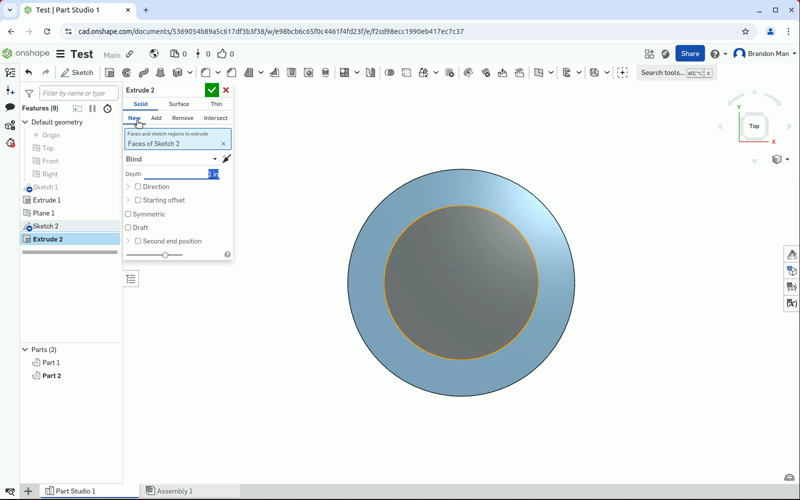
text(7.462)
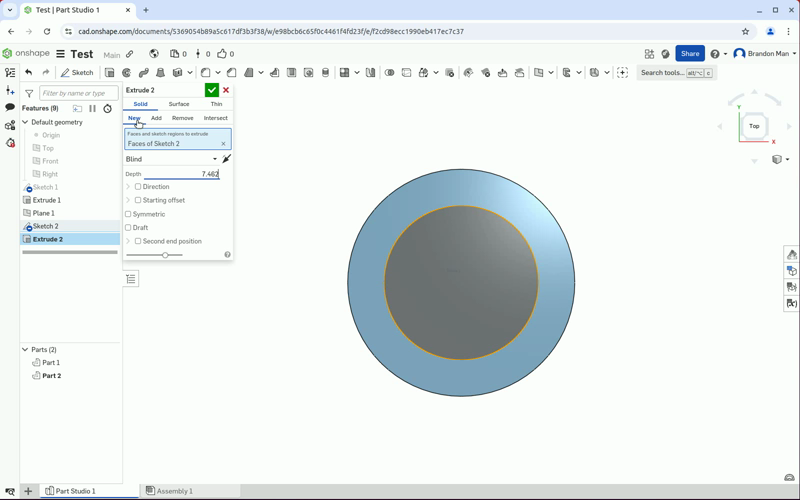
key(enter)
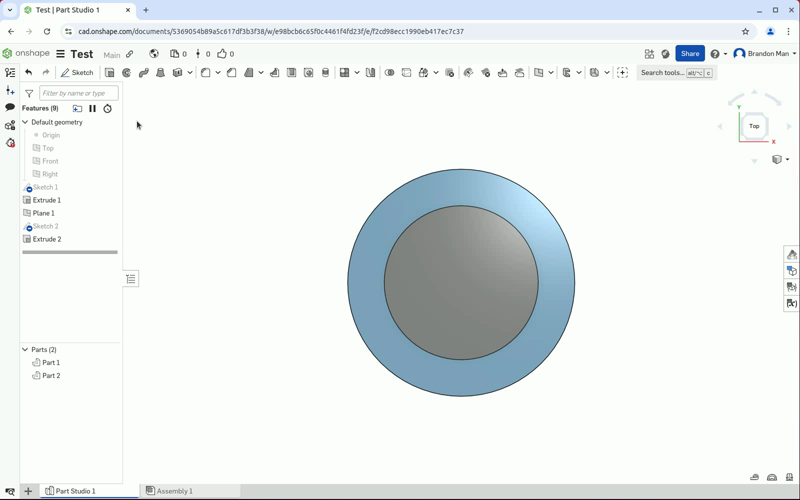
key(shift+h)
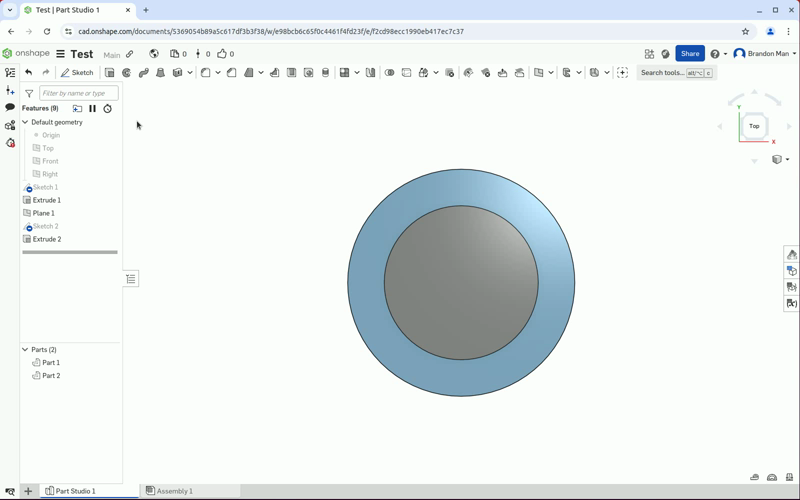
key(shift+h)
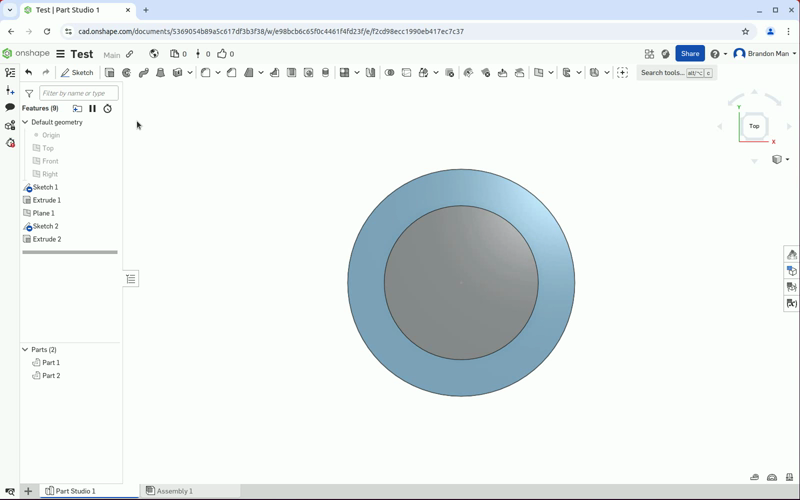
key(shift+7)
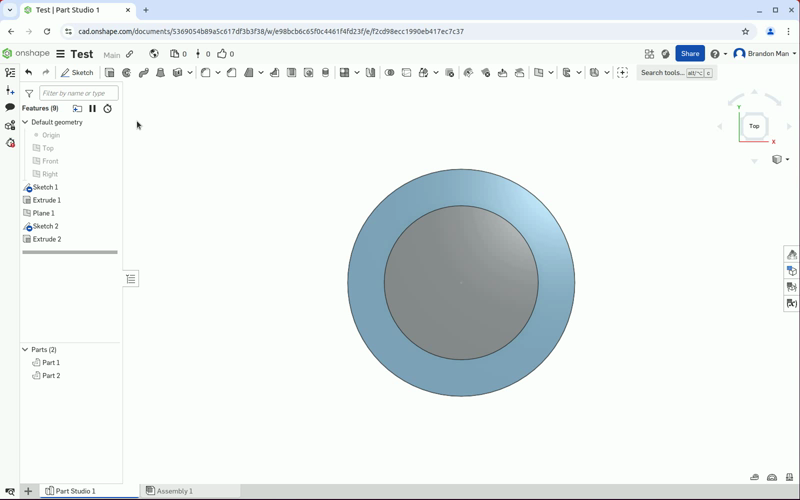
key(up, 3)
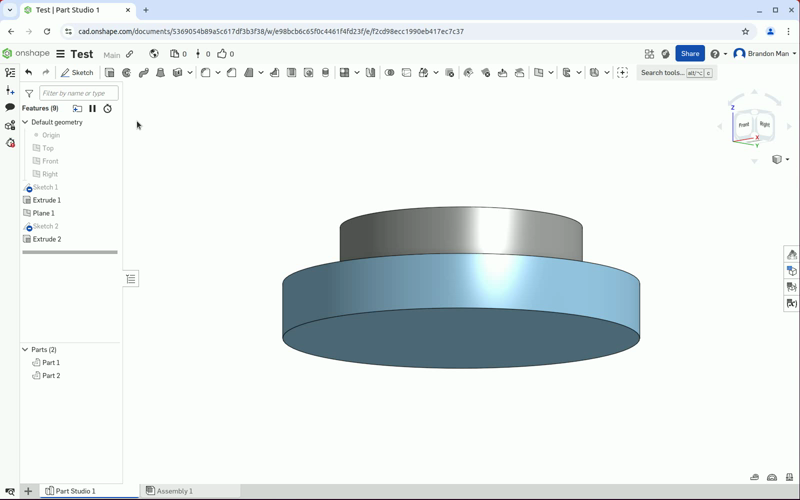
key(left, 3)
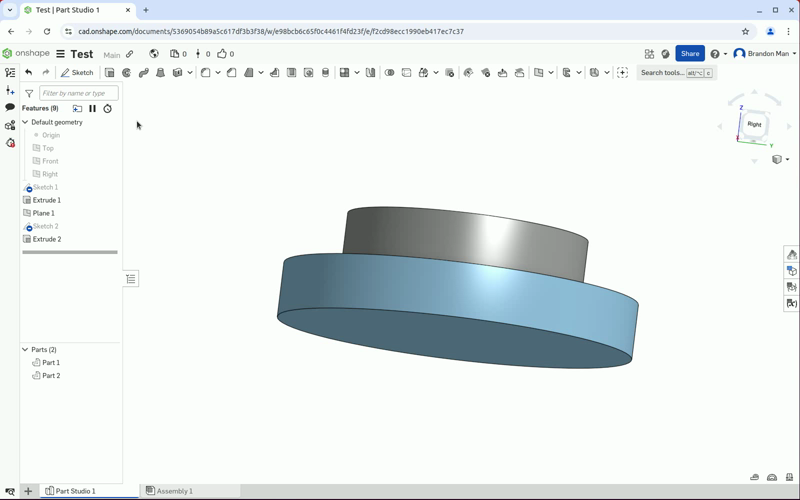
key(right, 3)
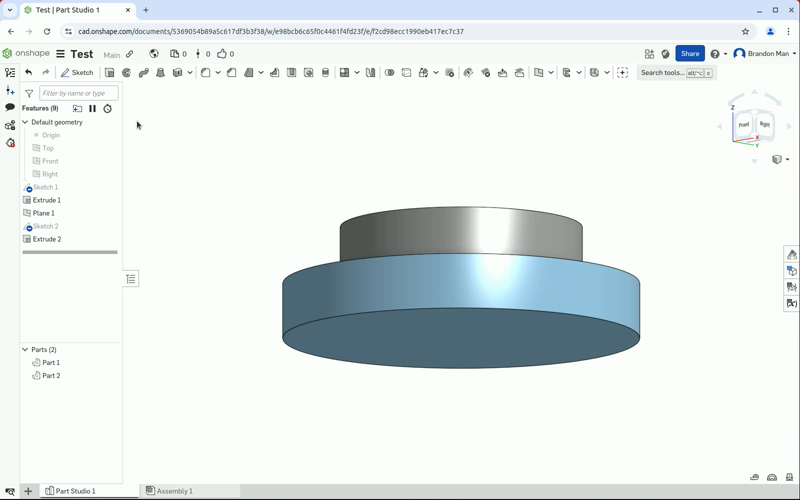
key(down, 3)
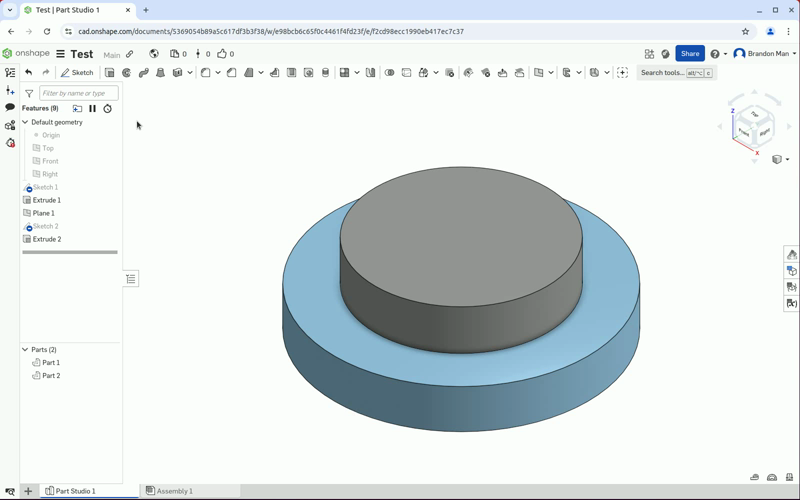
mouse_move(73, 189)
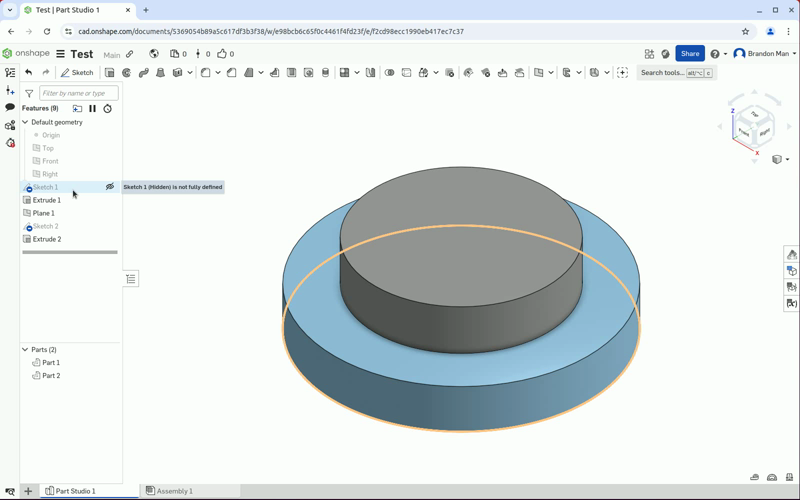
click(73, 189)